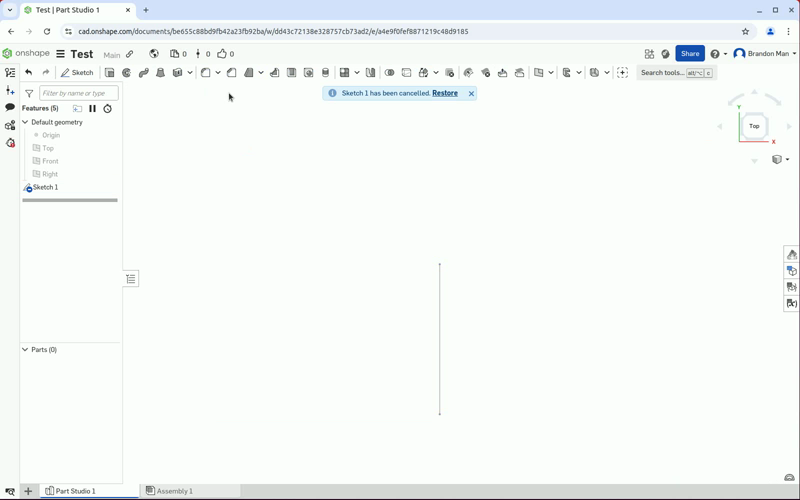
key(shift+h)
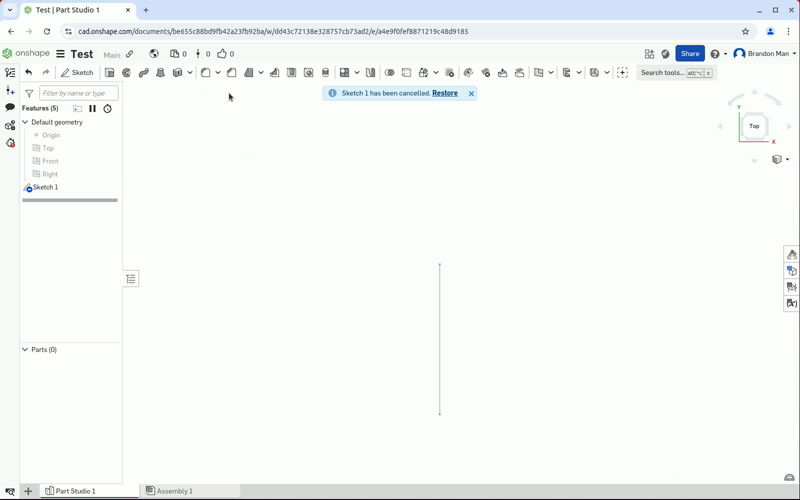
key(shift+s)
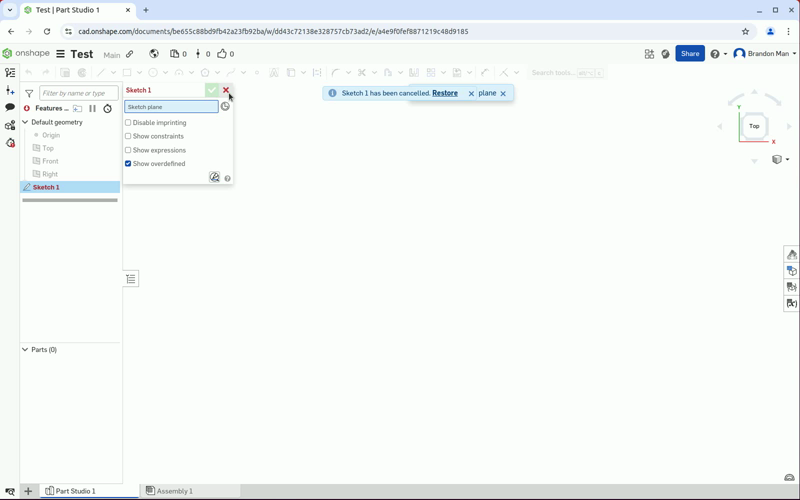
mouse_move(73, 150)
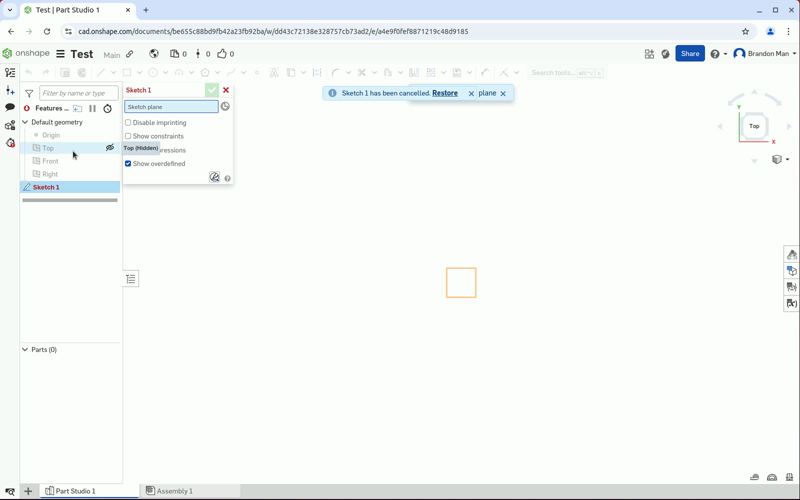
click(73, 150)
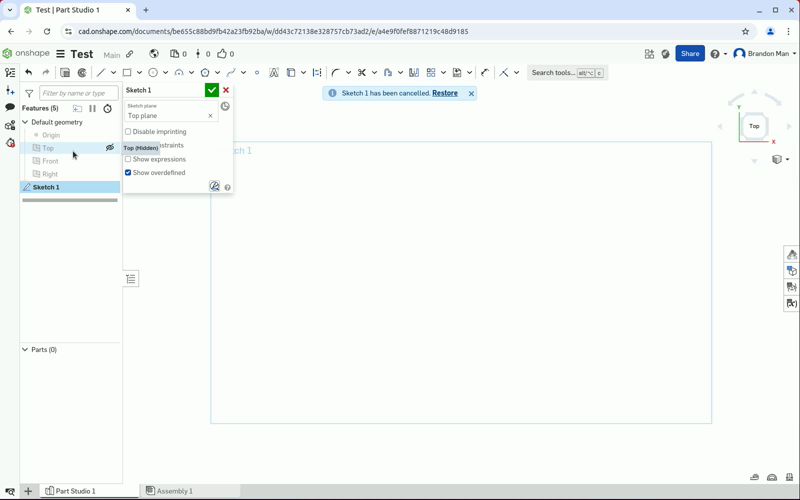
mouse_move(73, 352)
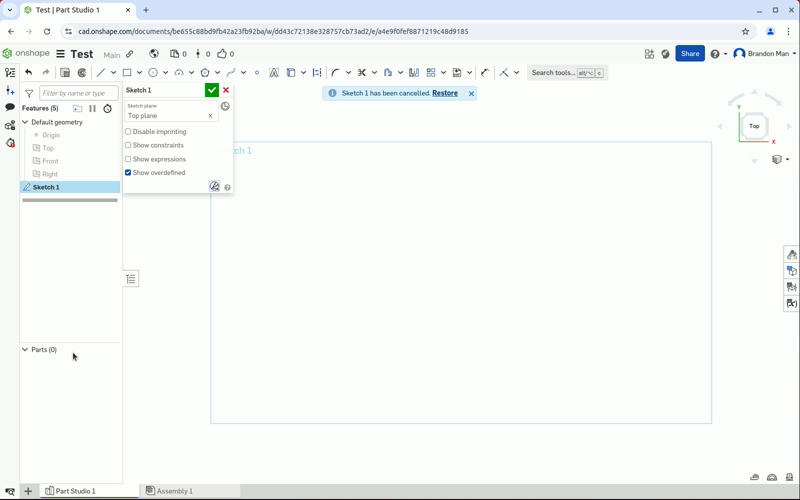
key(y)
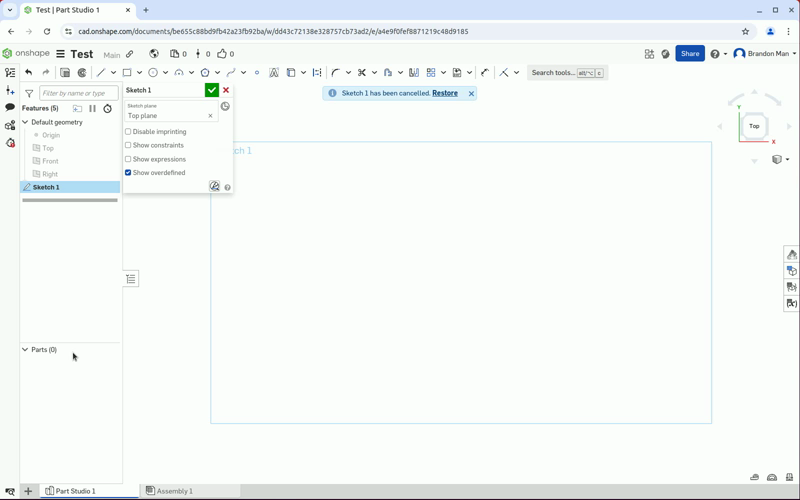
key(c)
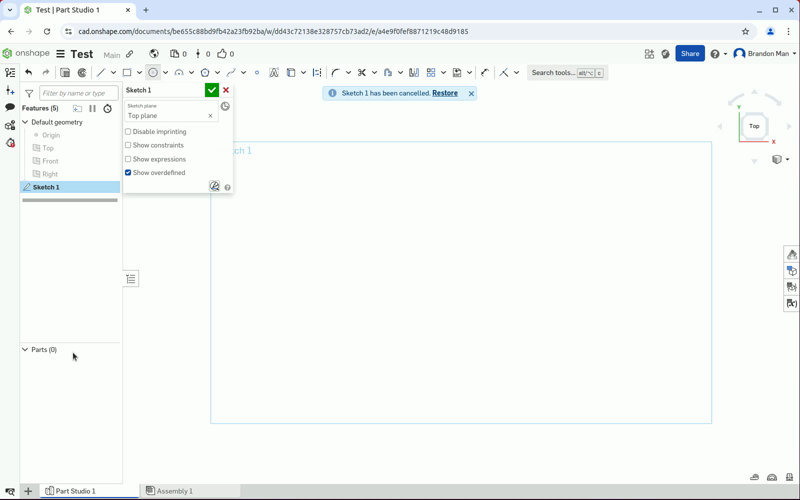
key_down(shift)
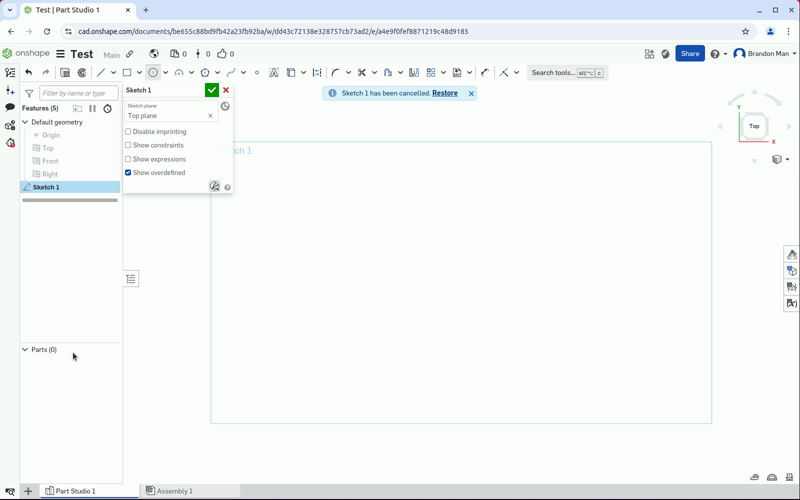
mouse_move(461, 282)
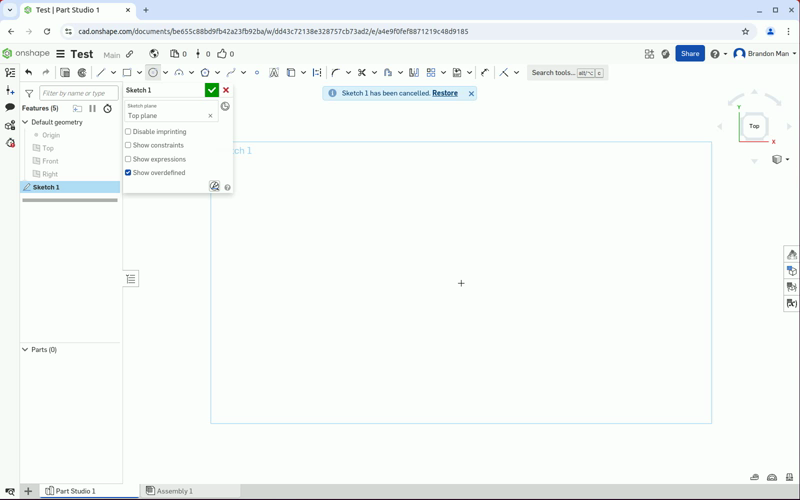
click(461, 282)
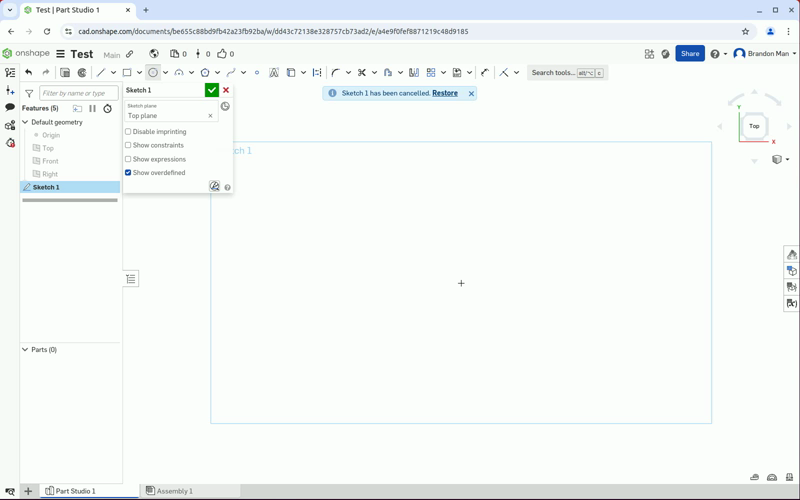
key_up(shift)
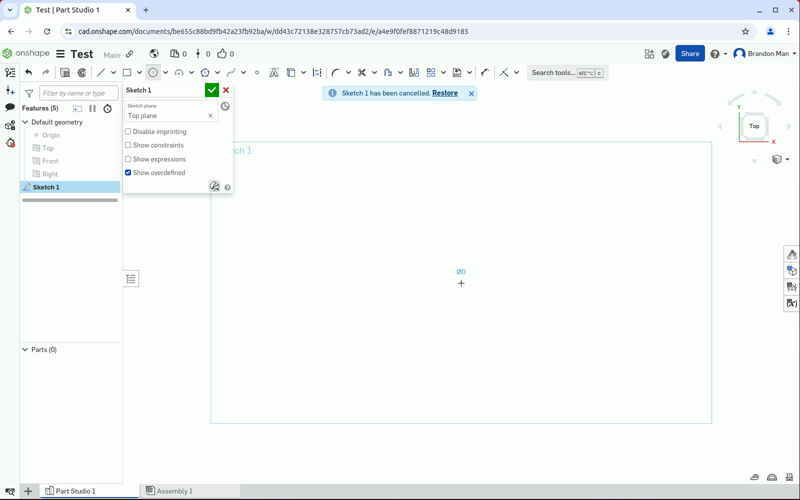
mouse_move(574, 282)
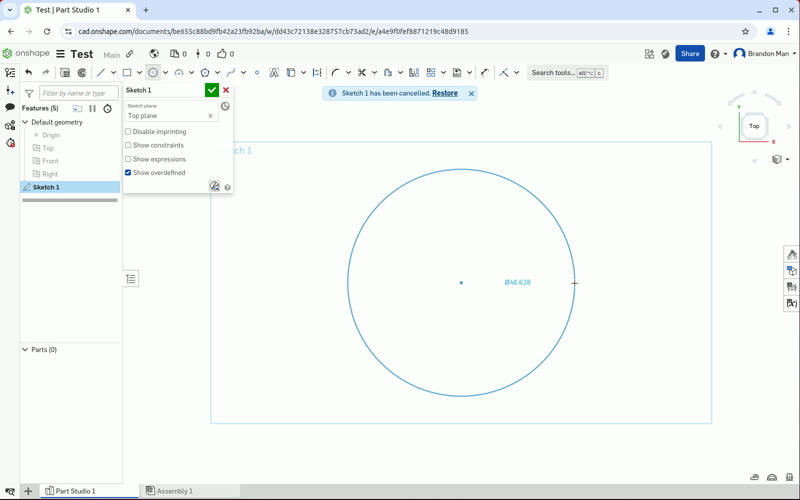
click(574, 282)
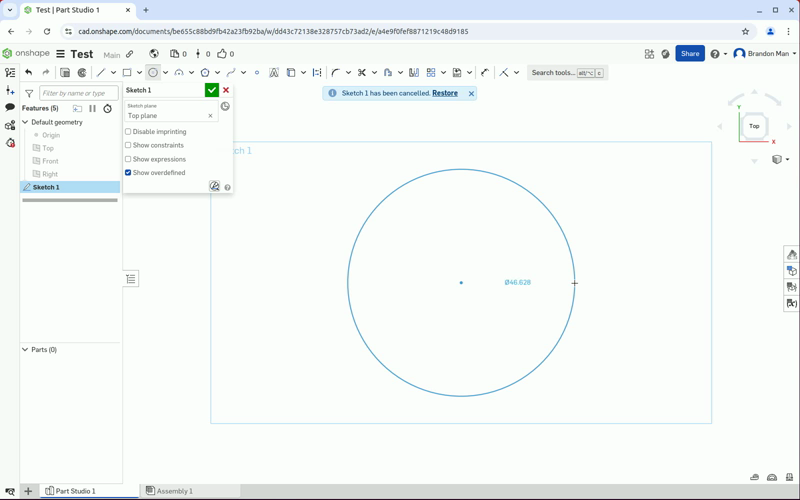
key(esc)
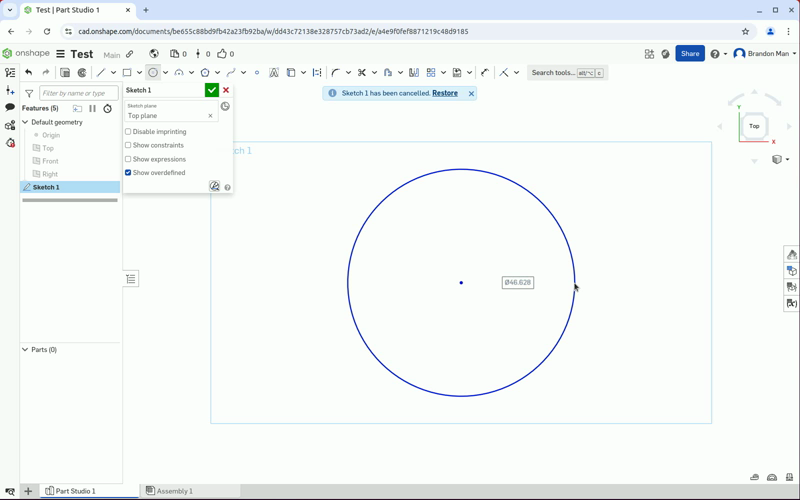
mouse_move(420, 277)
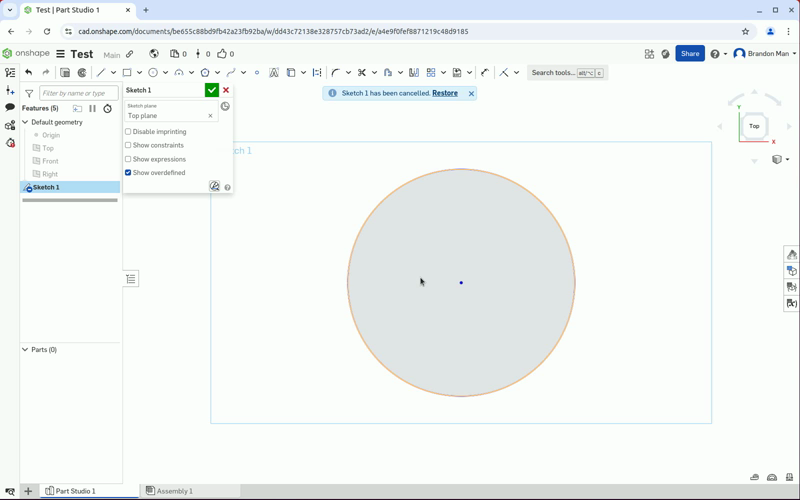
click(420, 277)
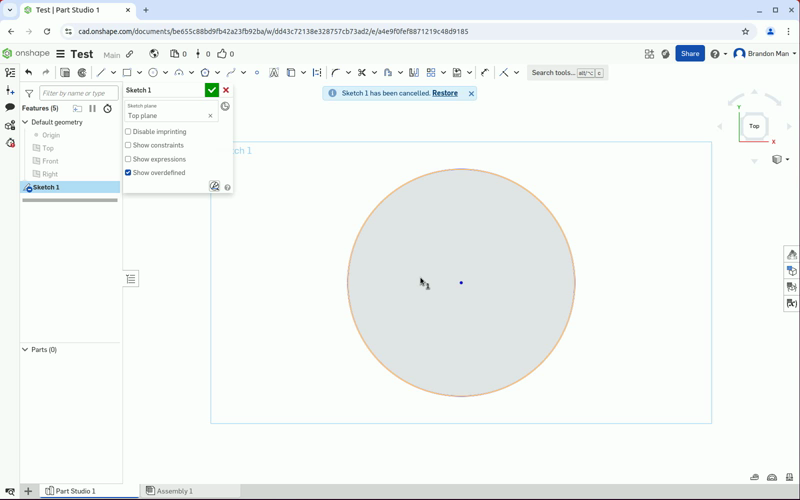
mouse_move(73, 352)
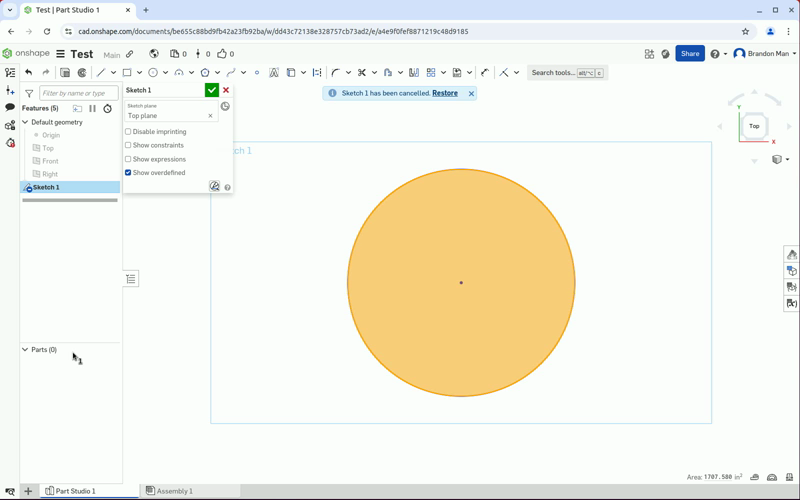
key(shift+y)
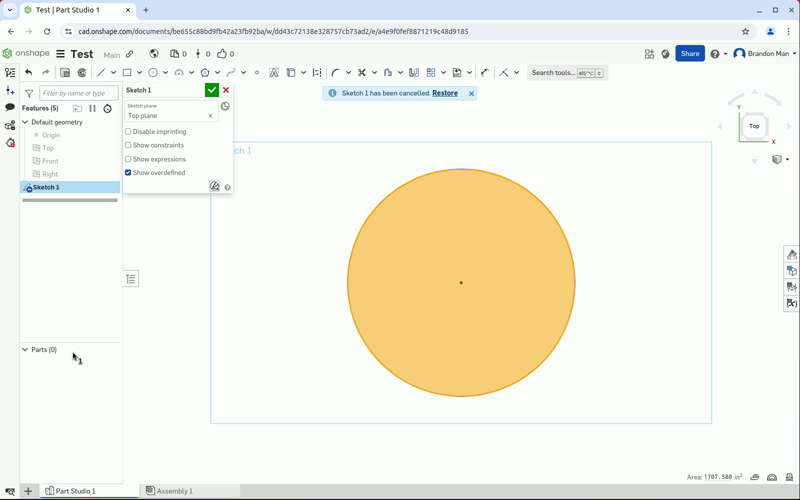
key(shift+e)
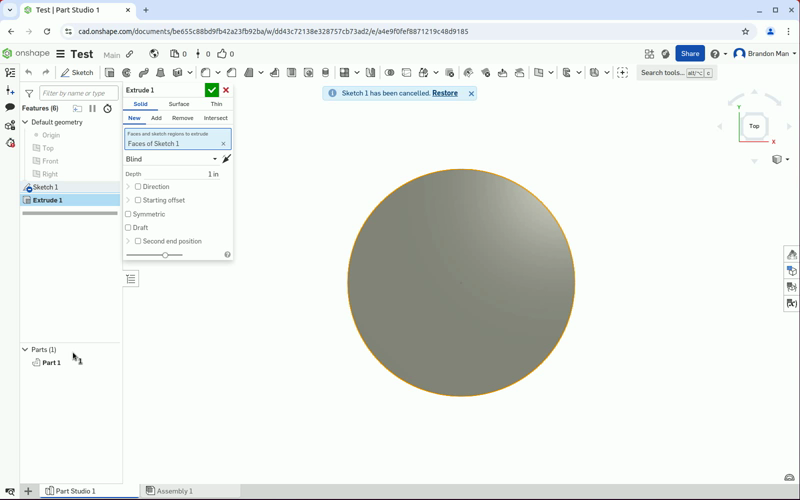
mouse_move(143, 106)
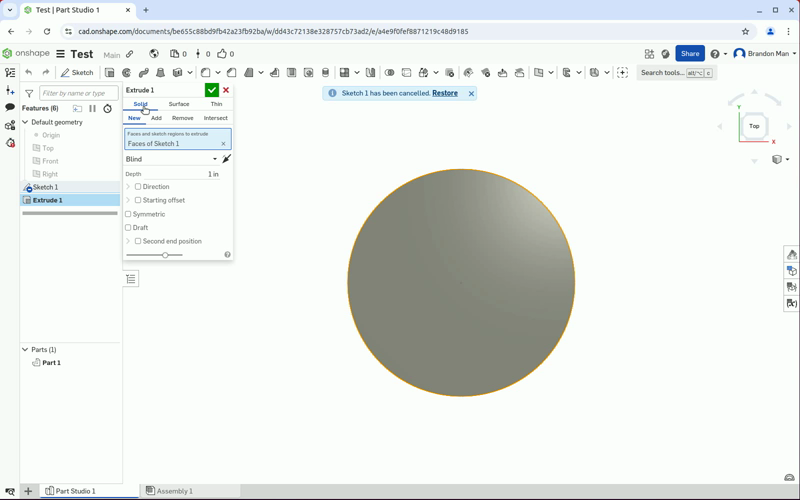
click(143, 106)
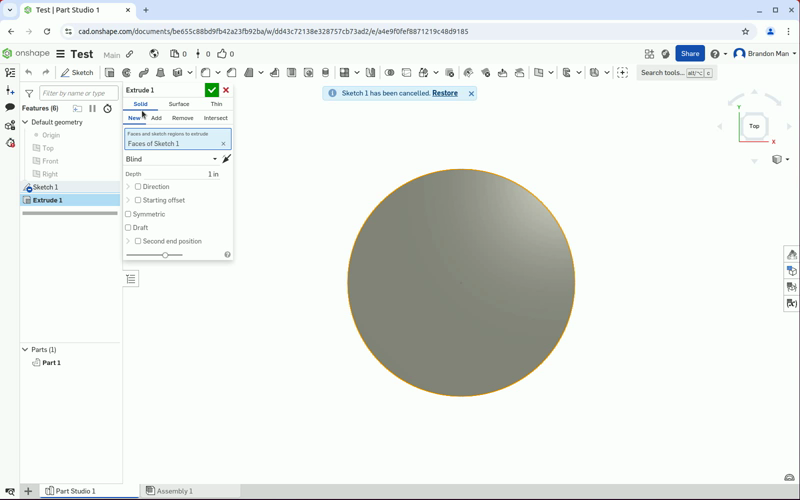
mouse_move(137, 120)
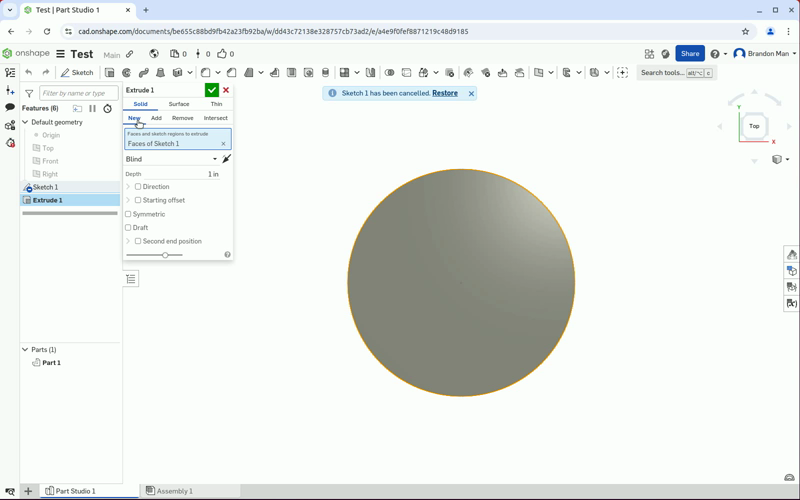
click(137, 120)
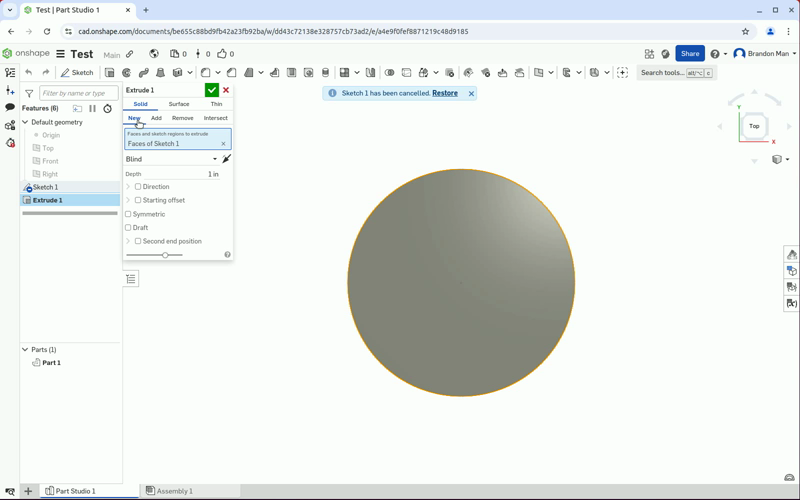
key(tab, 4)
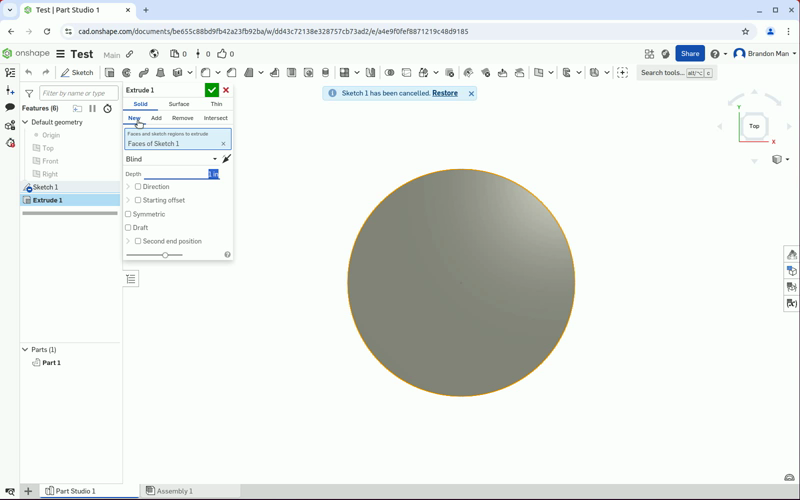
text(15.165)
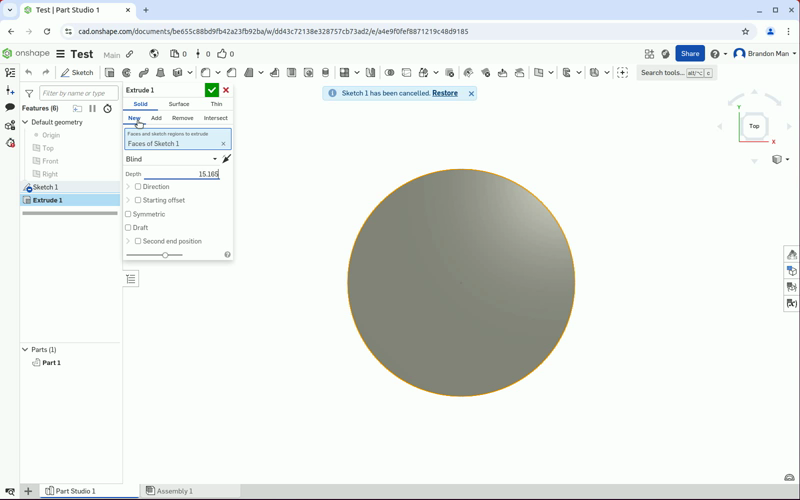
key(enter)
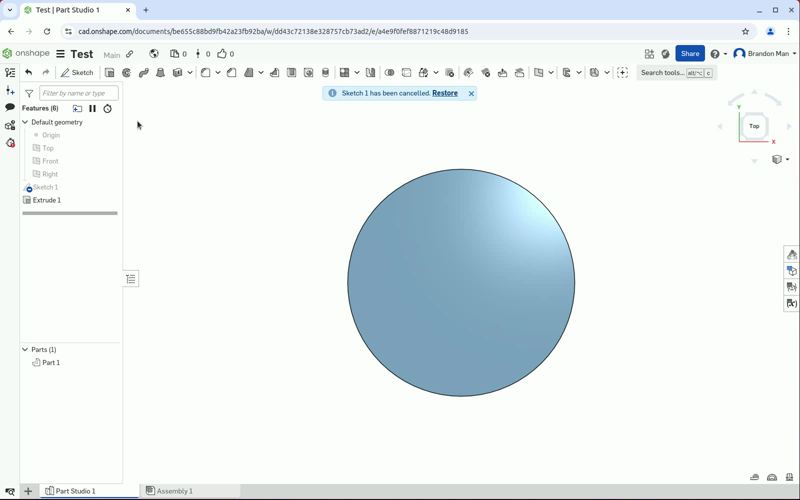
key(shift+h)
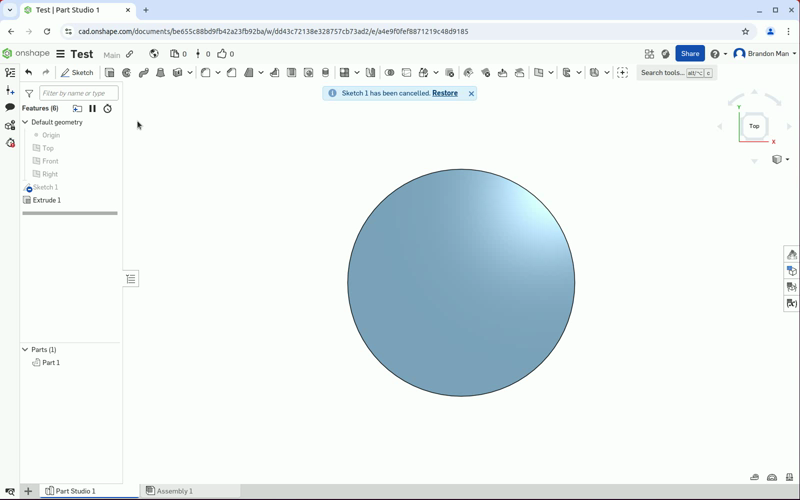
key(shift+h)
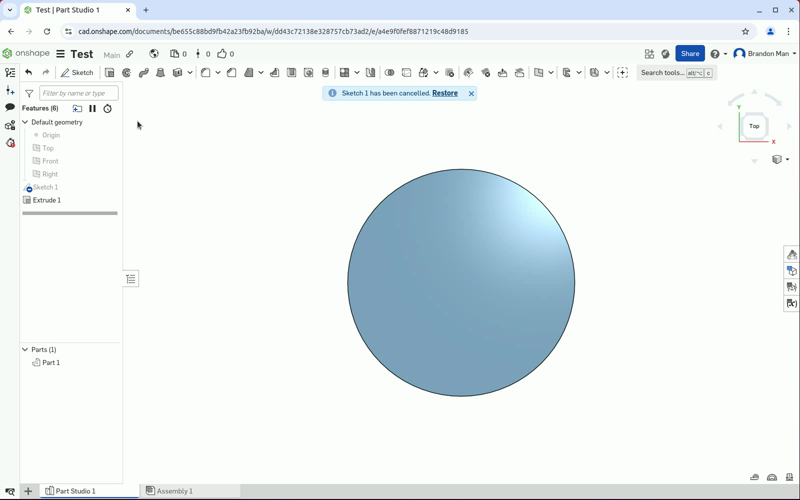
mouse_move(73, 189)
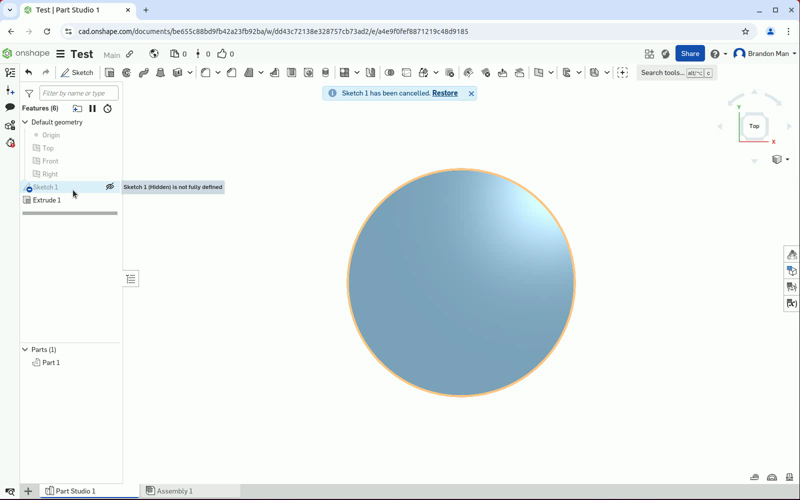
click(73, 189)
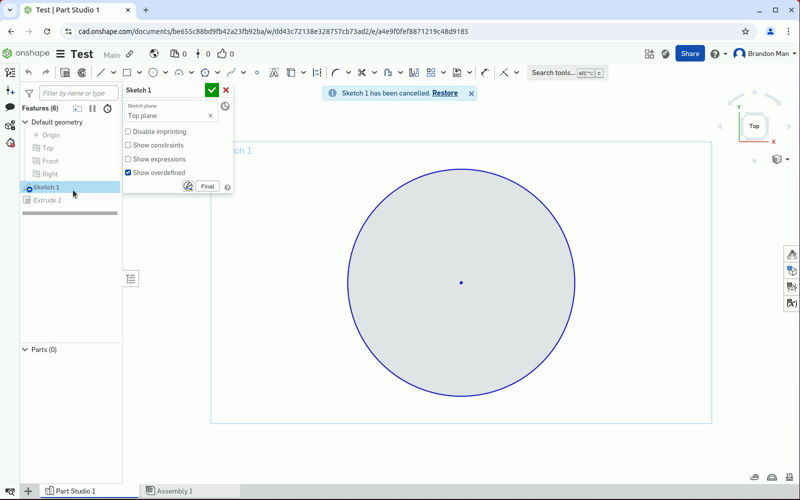
mouse_move(229, 92)
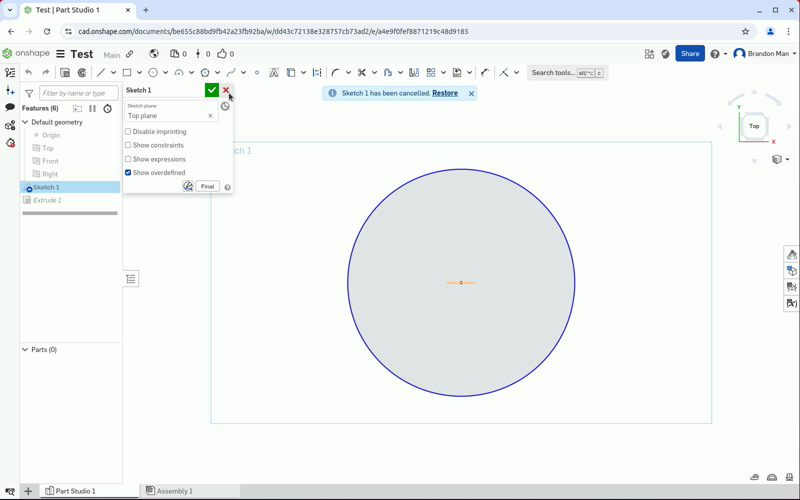
click(229, 92)
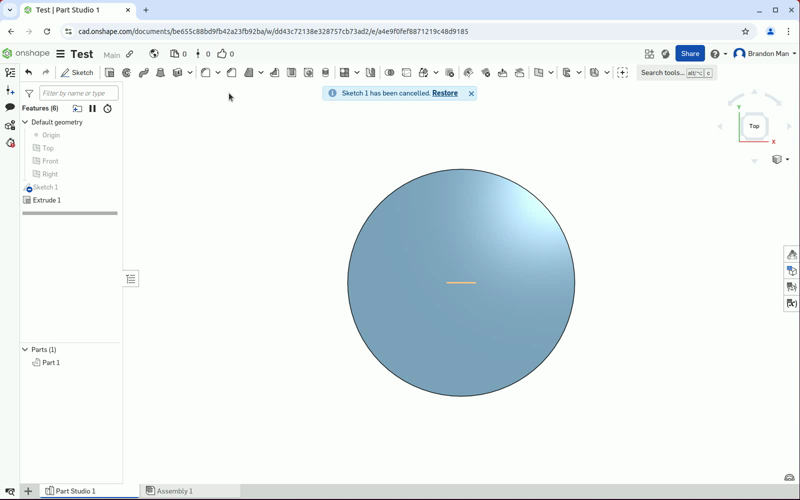
mouse_move(541, 75)
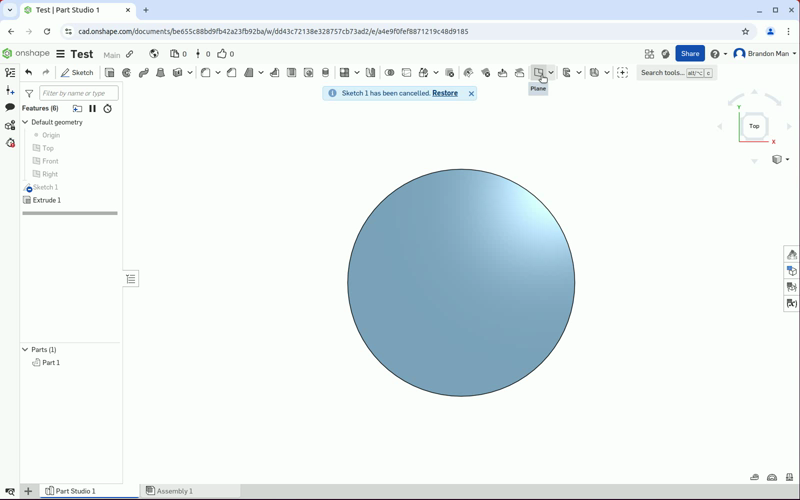
click(541, 75)
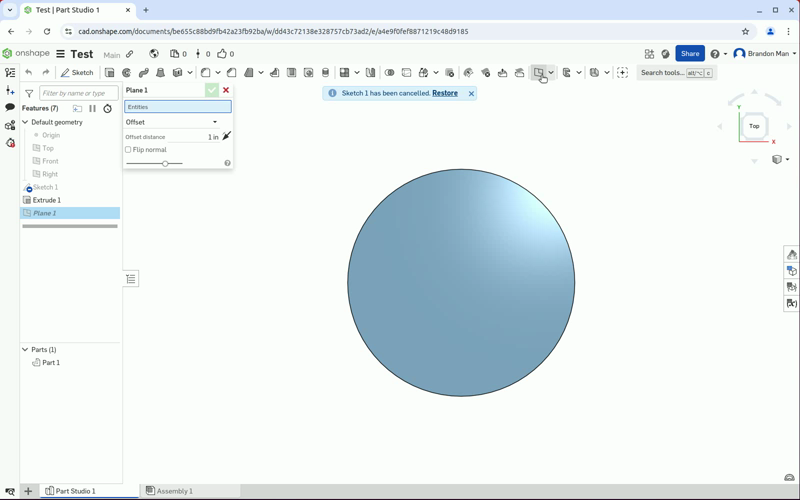
mouse_move(73, 150)
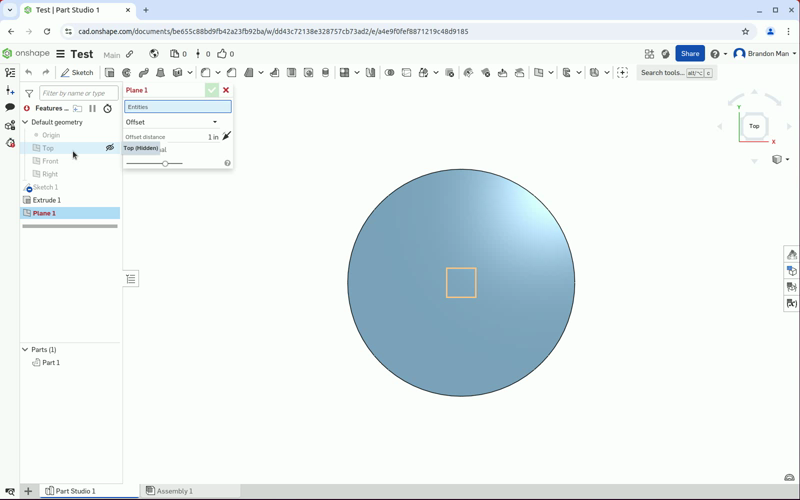
click(73, 150)
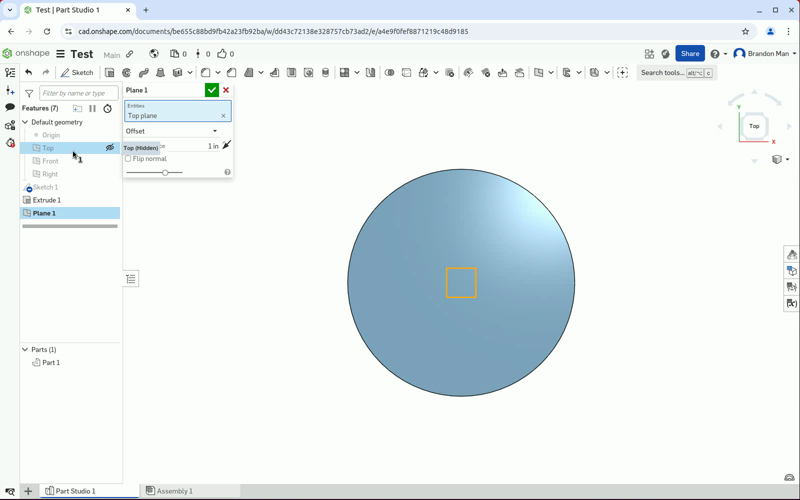
key(tab, 2)
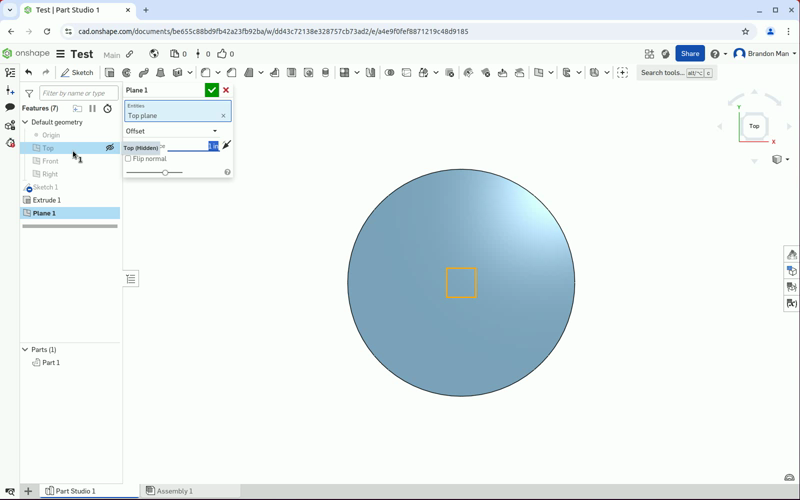
text(15.159)
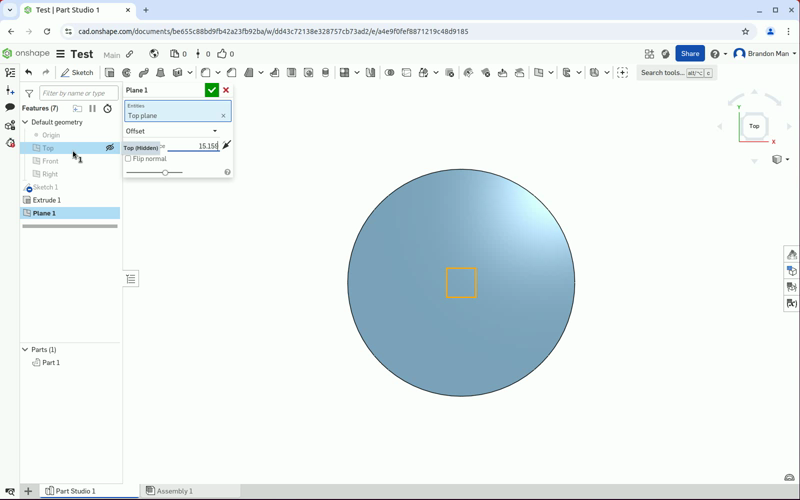
key(enter, 2)
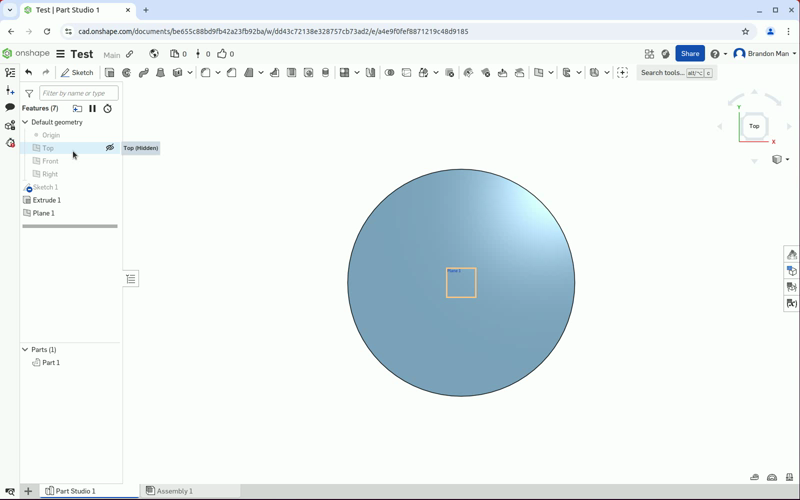
key(shift+s)
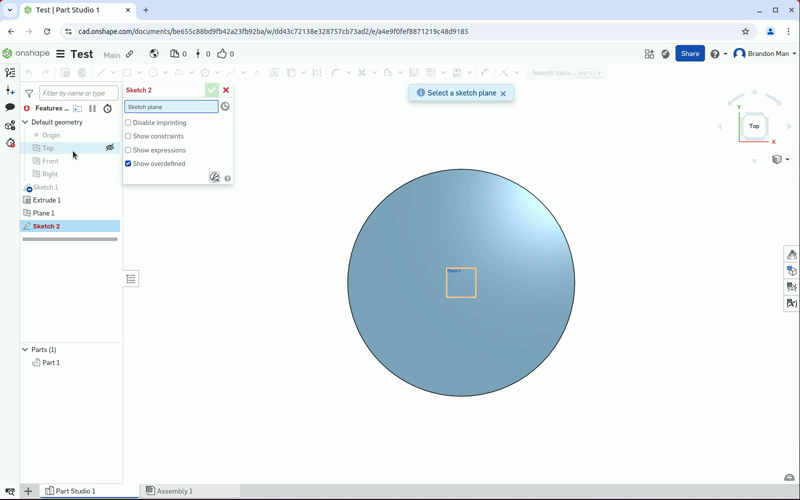
mouse_move(73, 215)
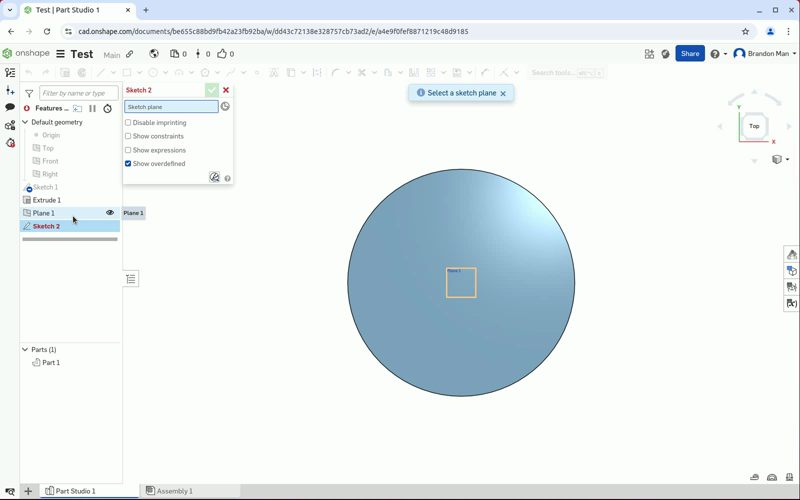
click(73, 215)
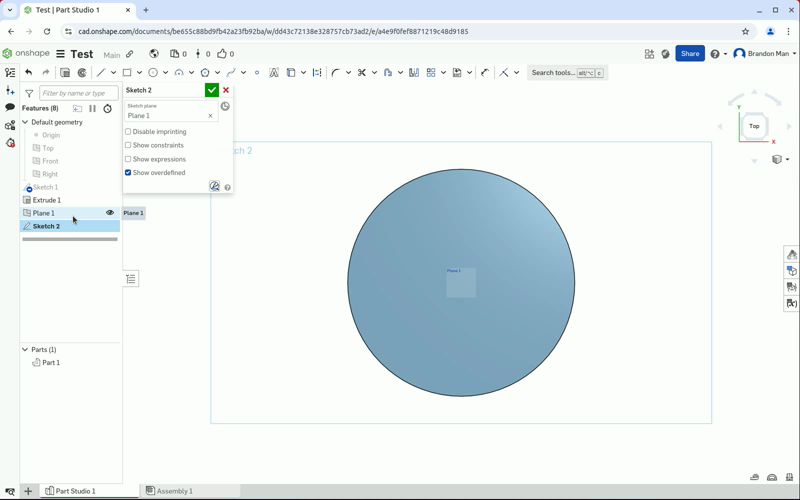
mouse_move(73, 352)
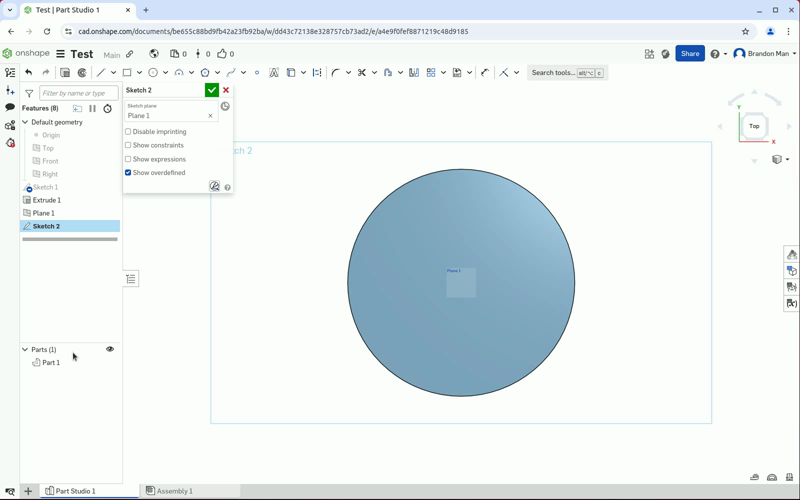
key(y)
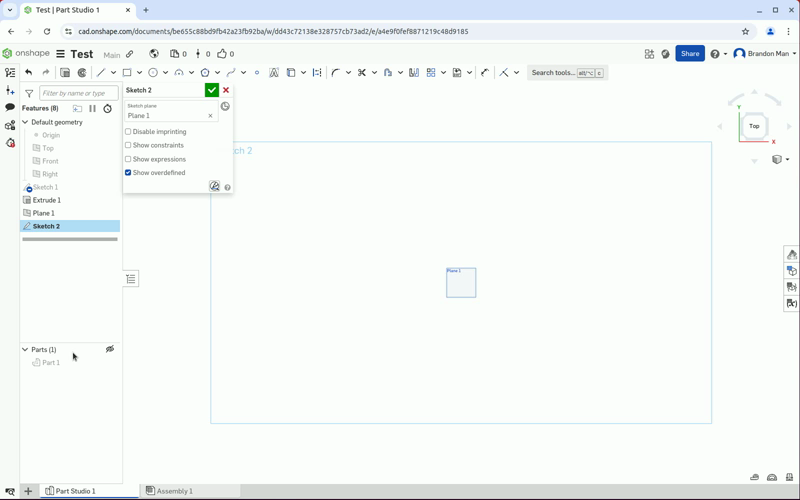
key(c)
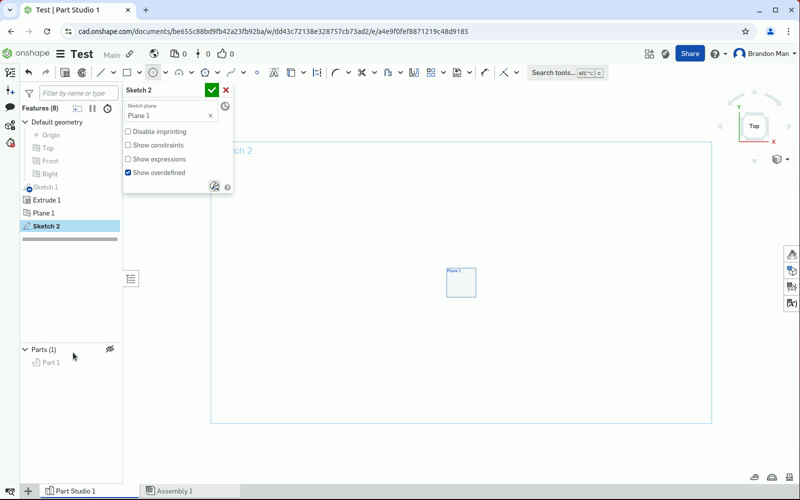
key_down(shift)
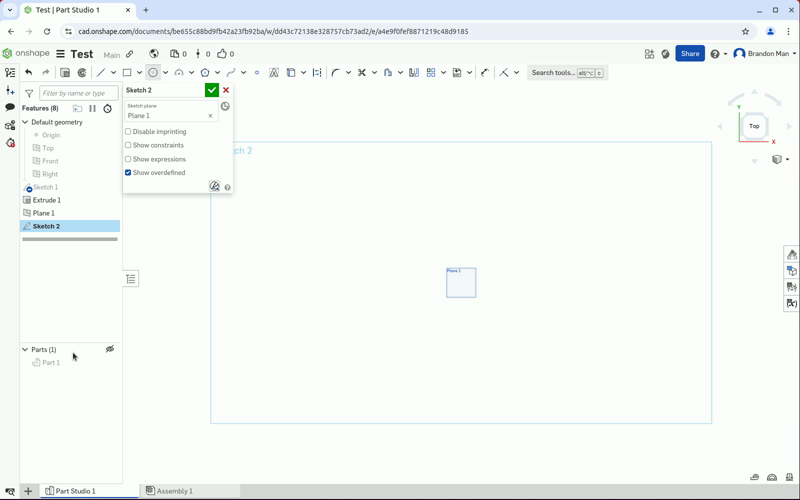
mouse_move(461, 282)
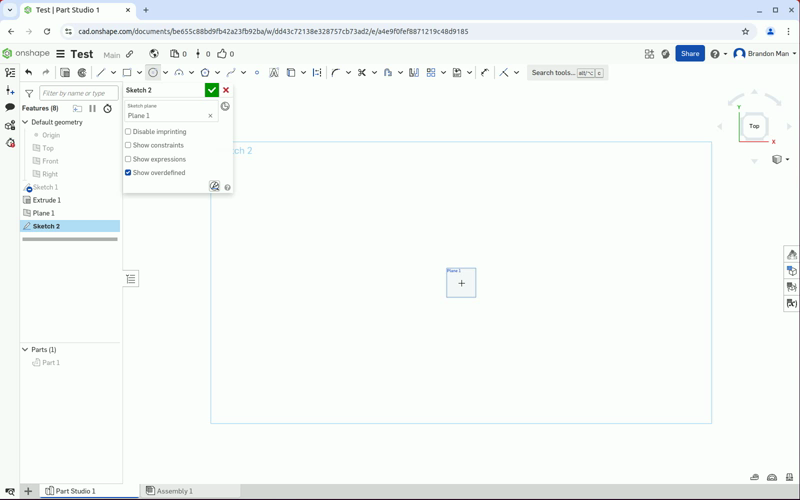
click(461, 282)
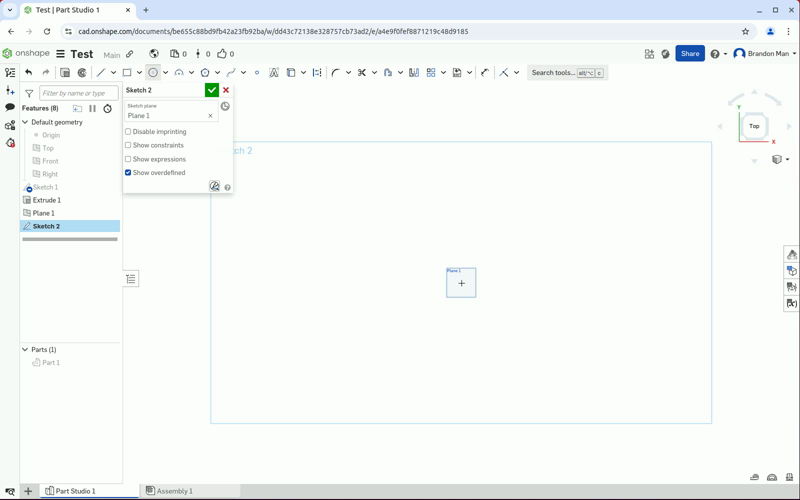
key_up(shift)
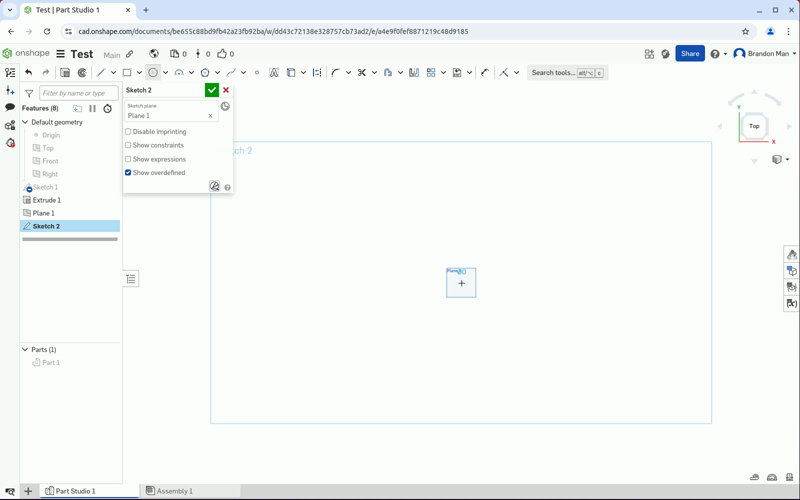
mouse_move(473, 282)
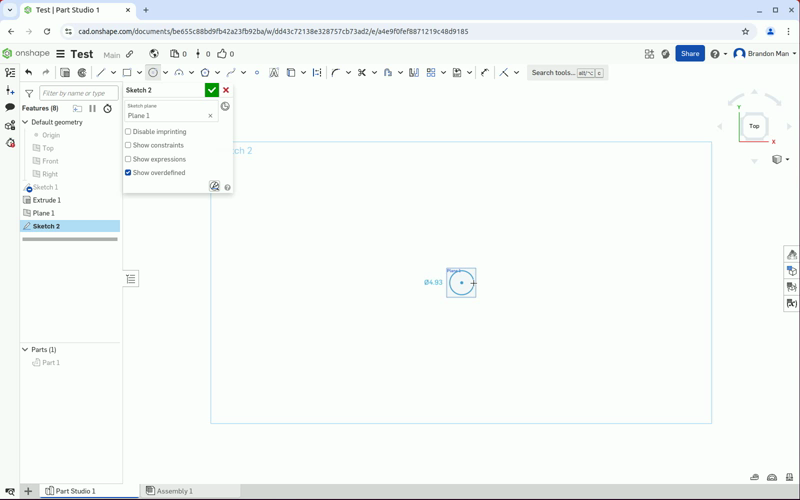
click(473, 282)
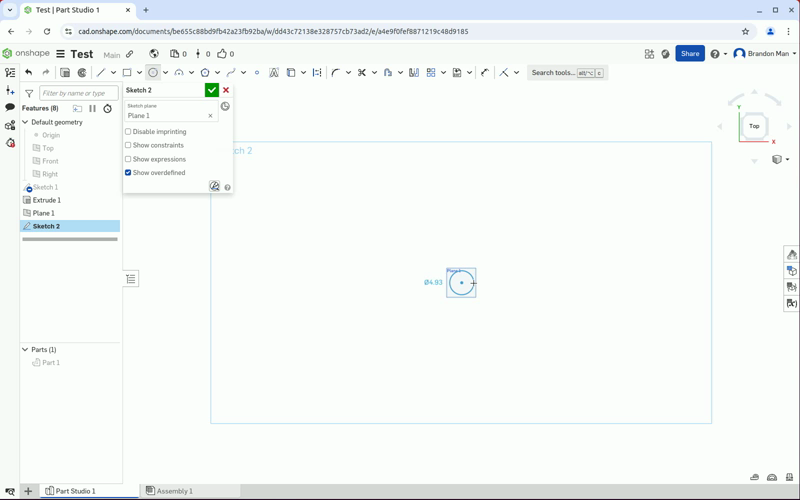
key(esc)
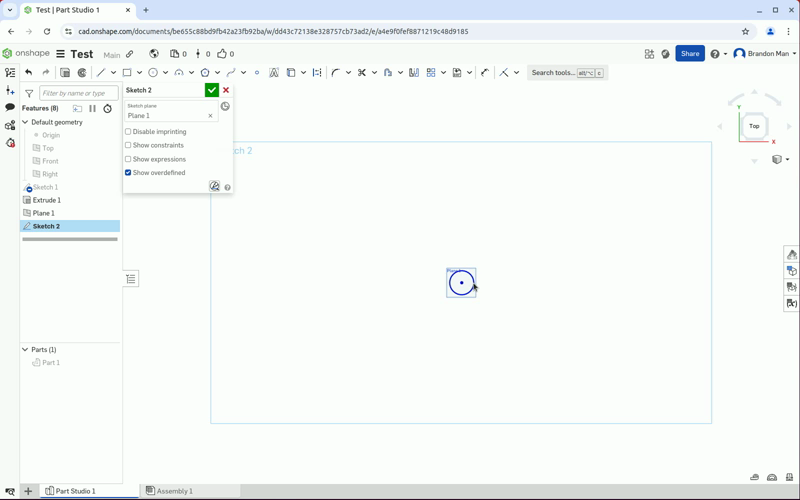
mouse_move(457, 281)
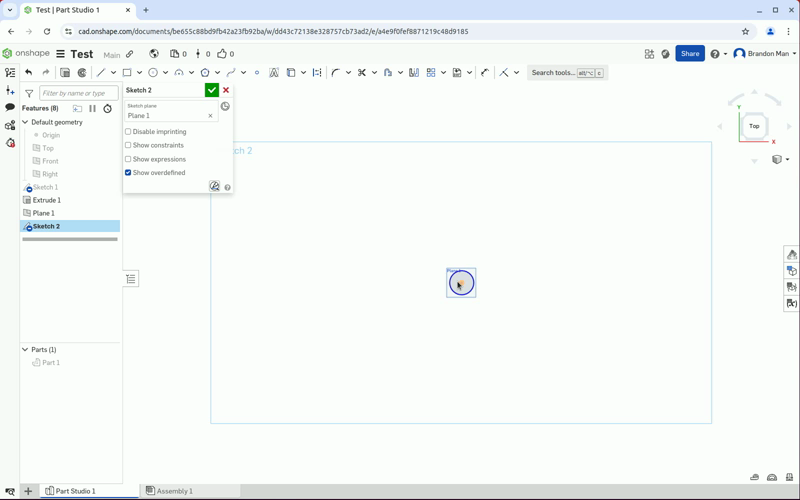
scroll(6)
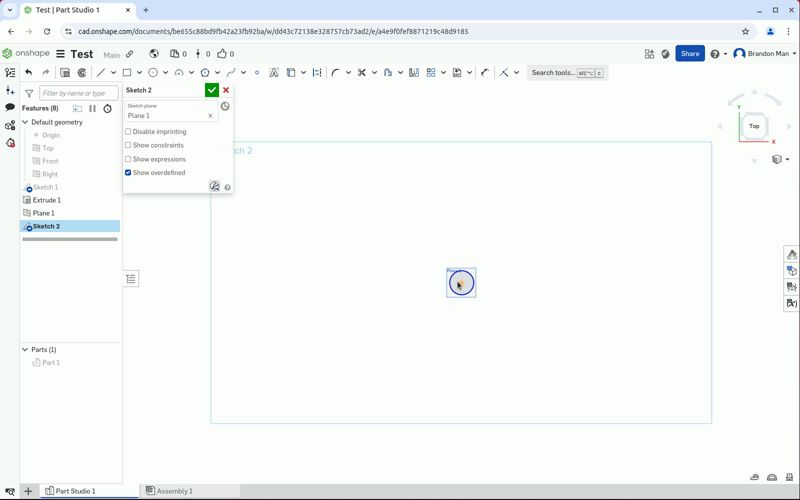
scroll(6)
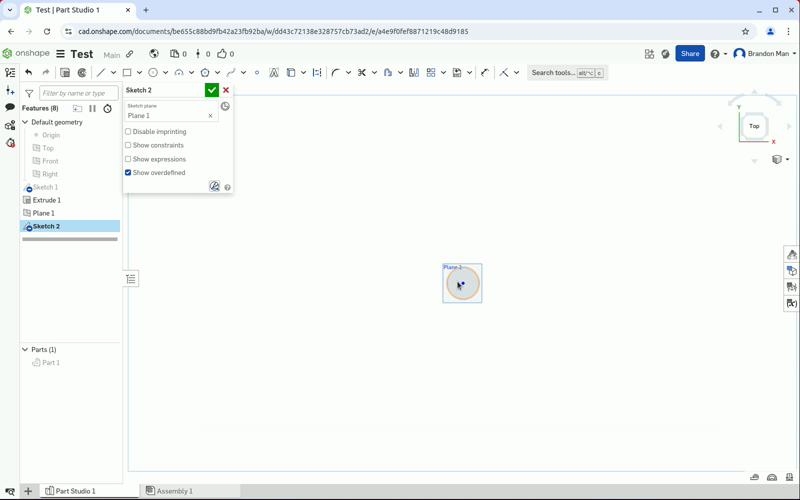
scroll(6)
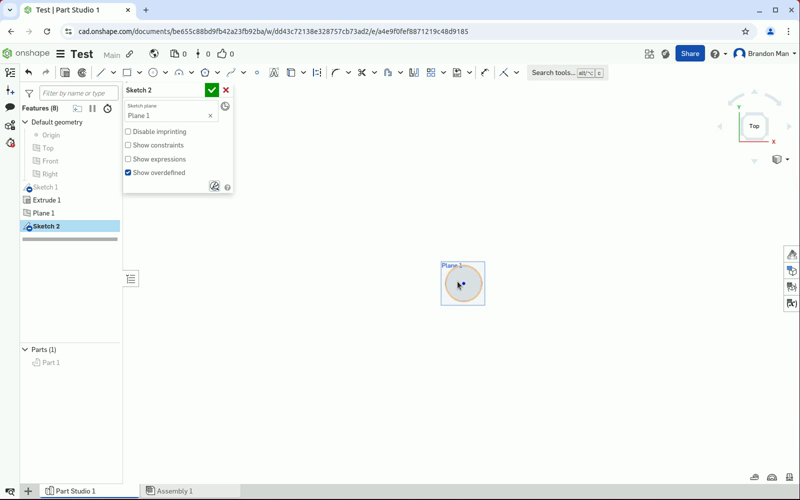
scroll(6)
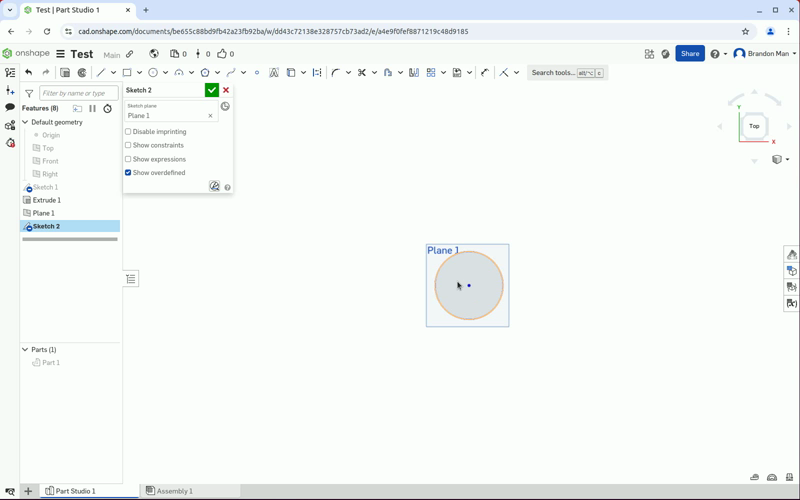
scroll(6)
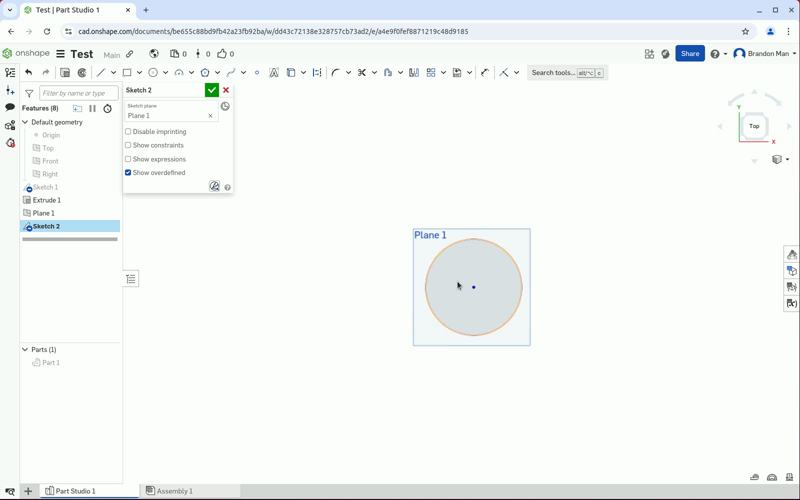
scroll(6)
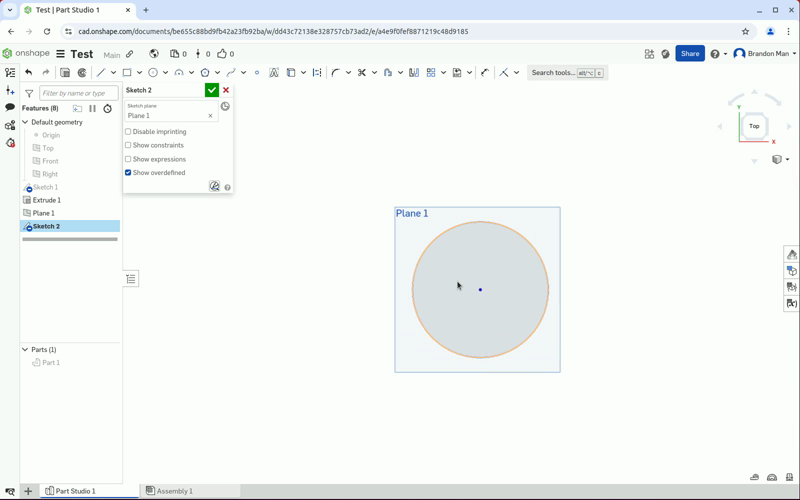
scroll(6)
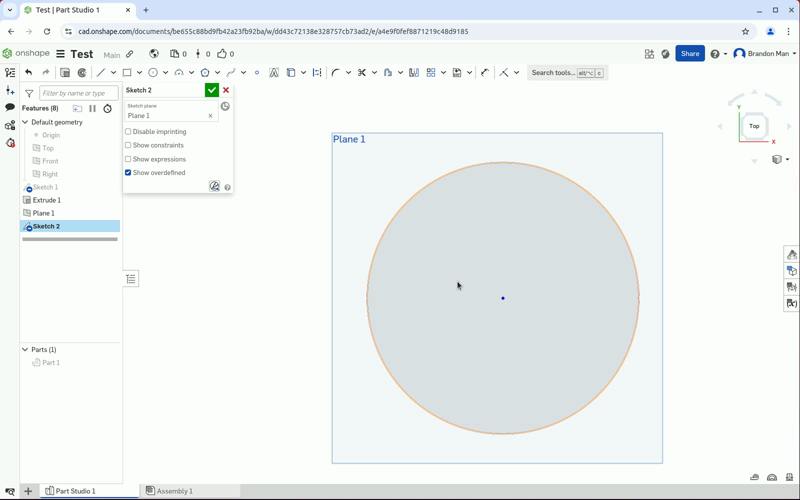
click(457, 281)
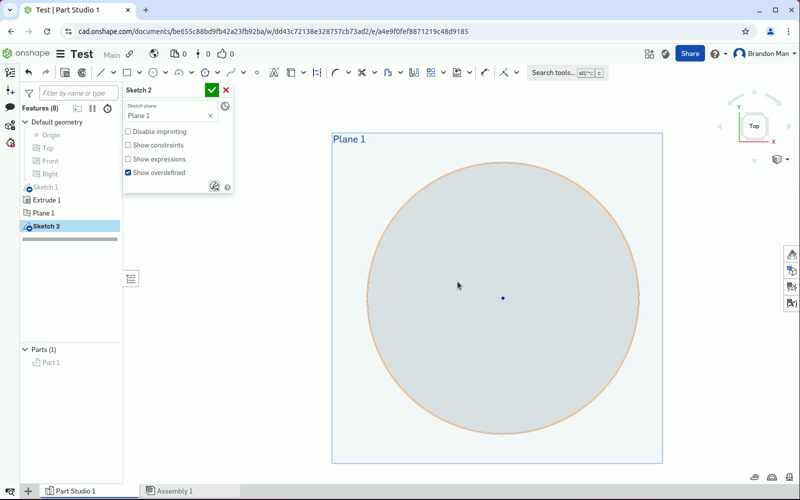
scroll(-6)
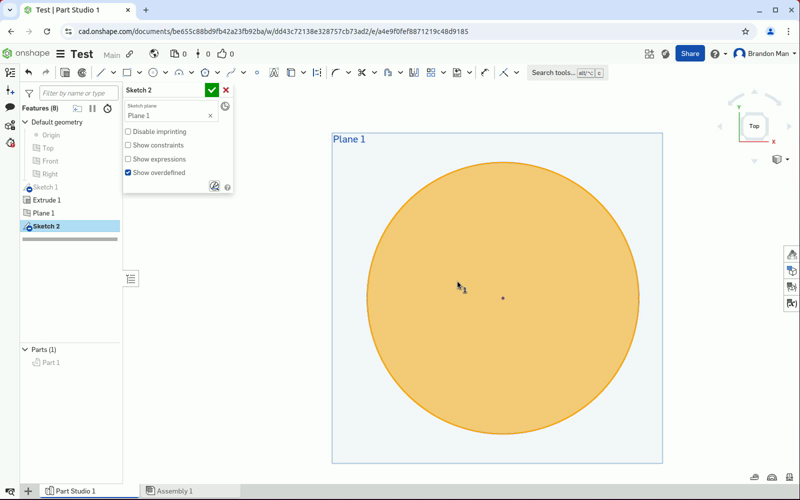
scroll(-6)
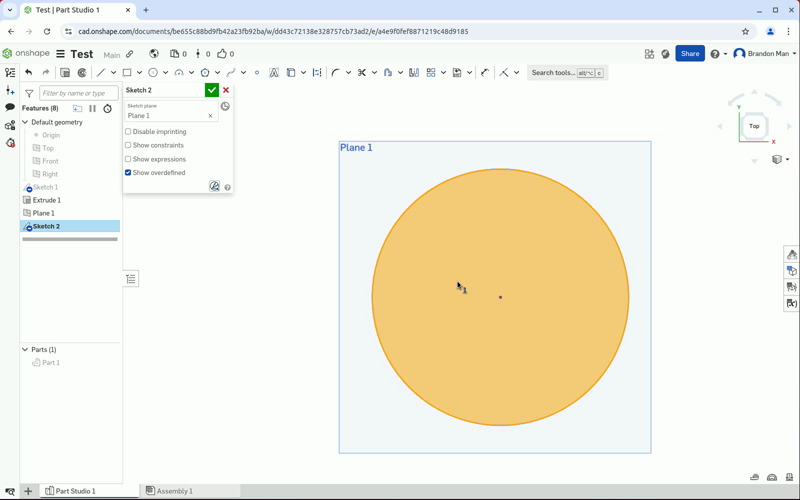
scroll(-6)
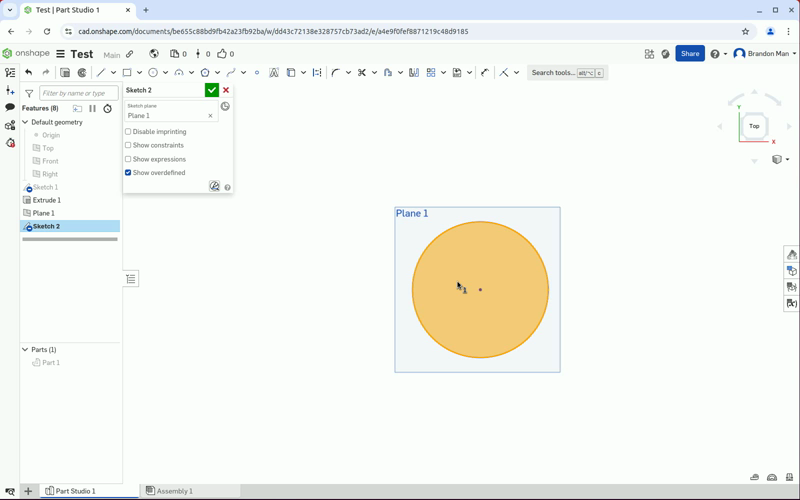
scroll(-6)
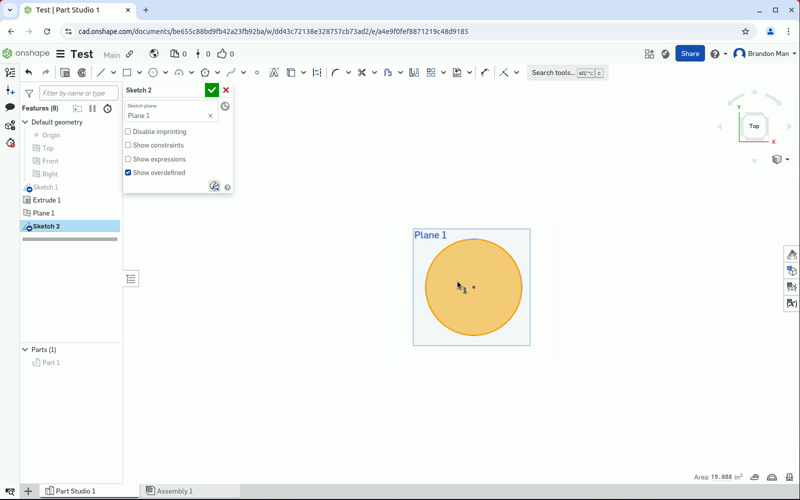
scroll(-6)
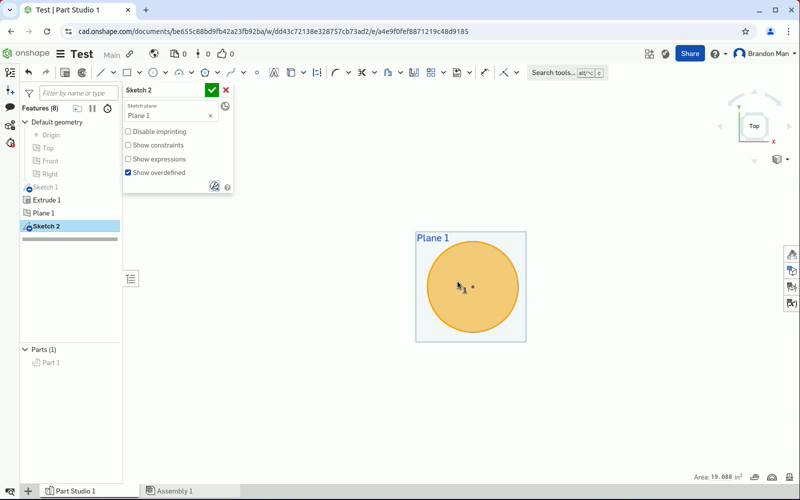
scroll(-6)
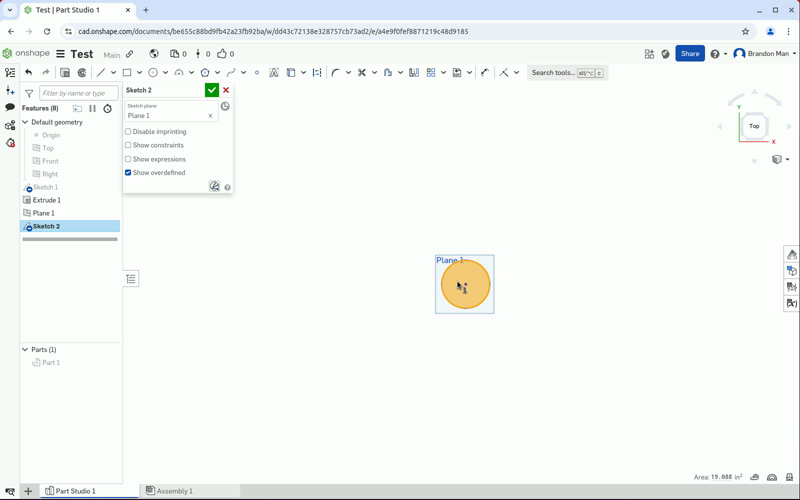
scroll(-6)
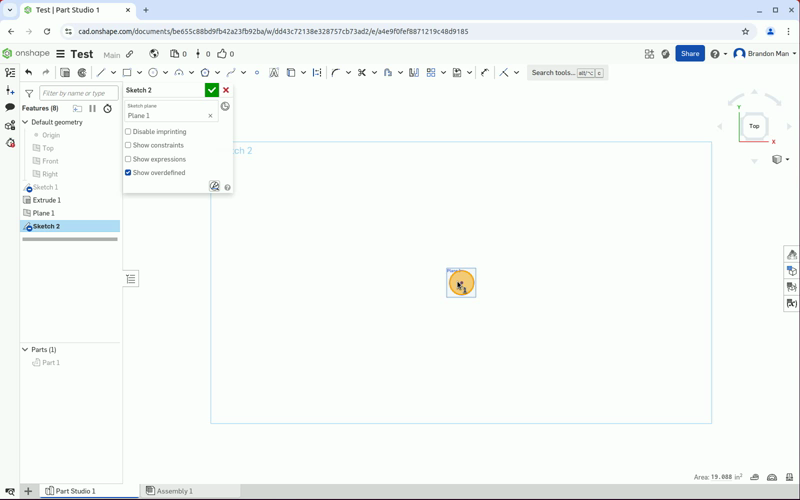
mouse_move(73, 352)
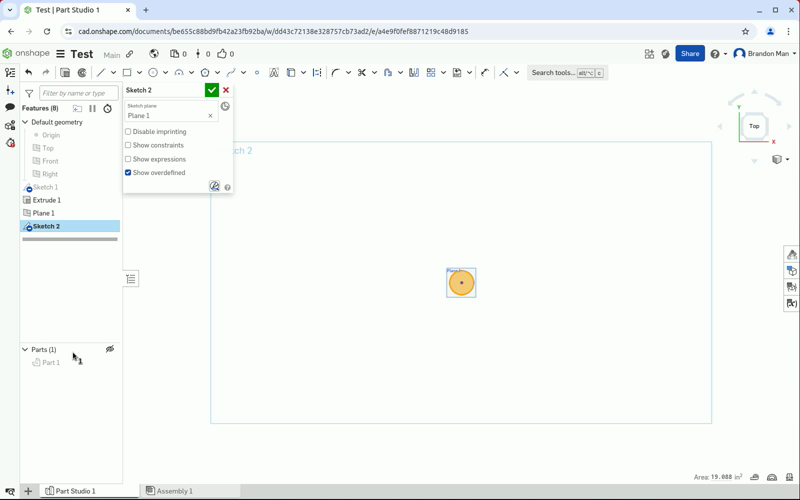
key(shift+y)
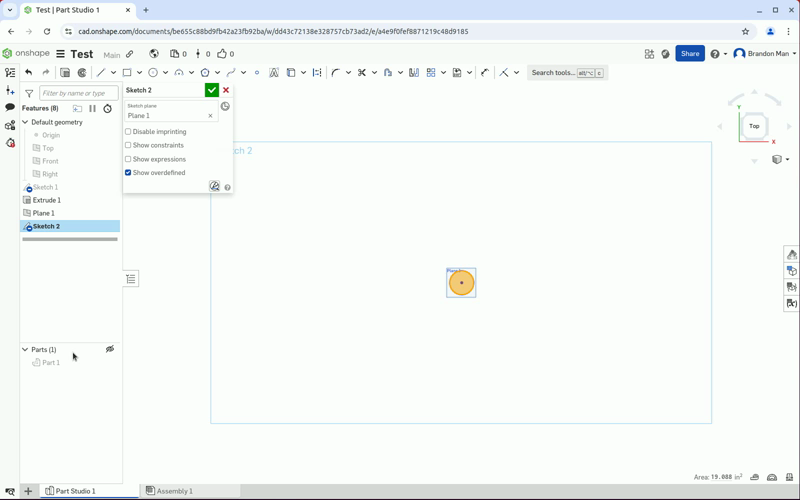
key(shift+e)
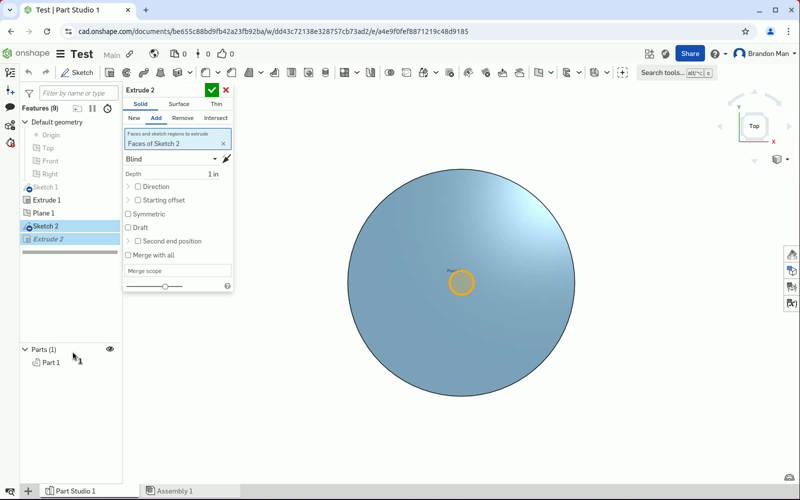
mouse_move(143, 106)
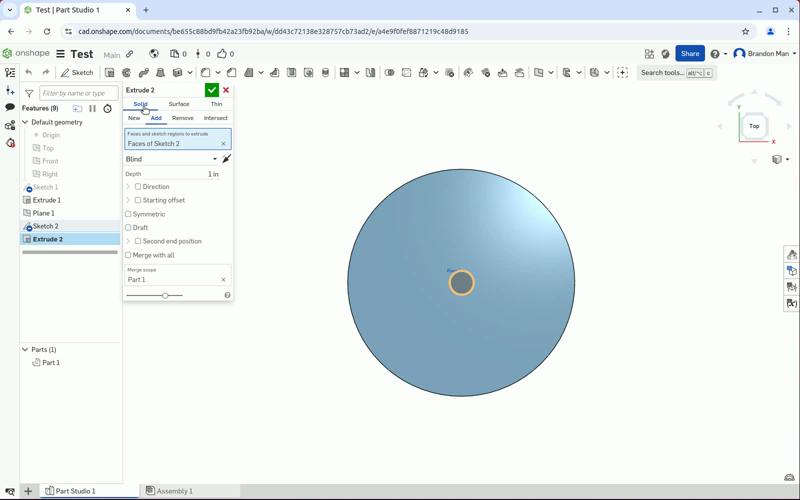
click(143, 106)
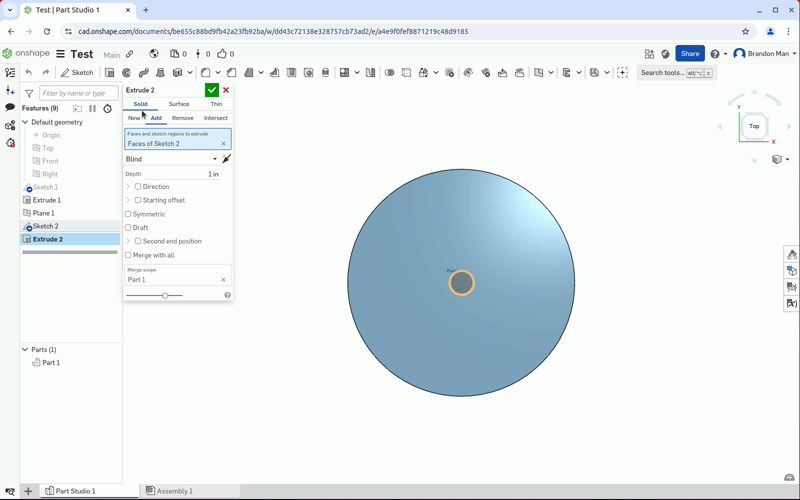
mouse_move(137, 120)
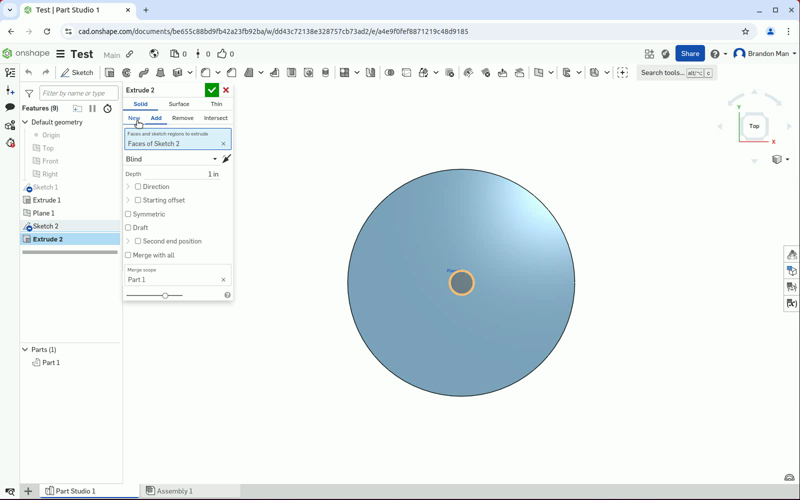
click(137, 120)
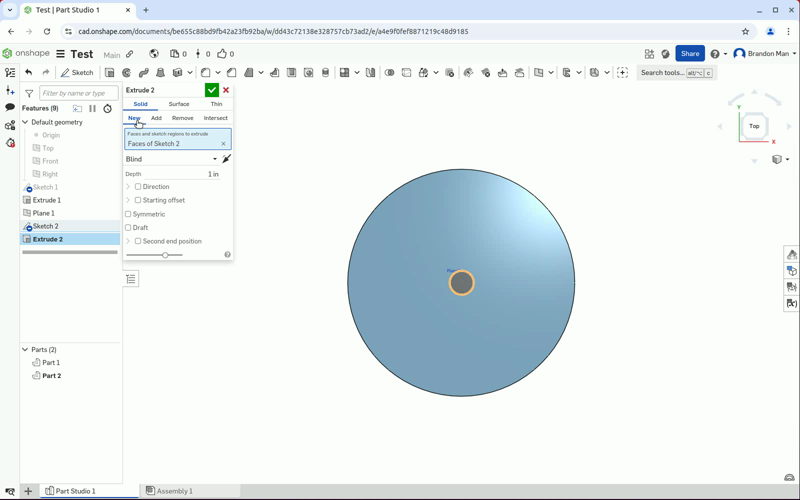
key(tab, 4)
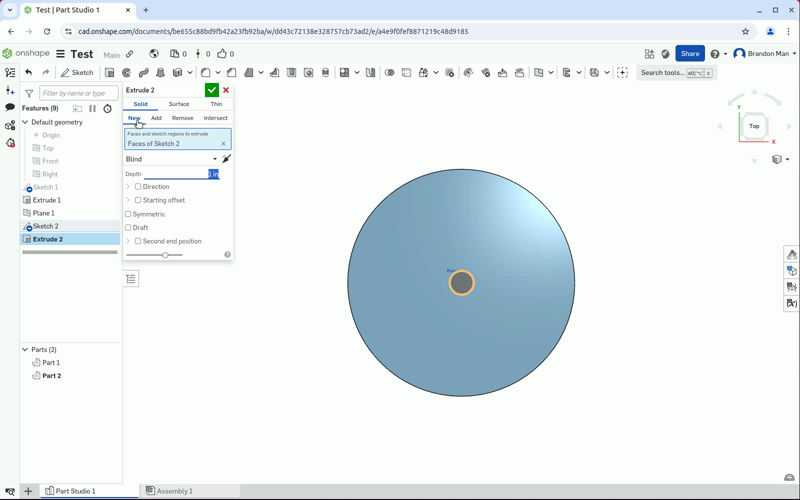
text(0.481)
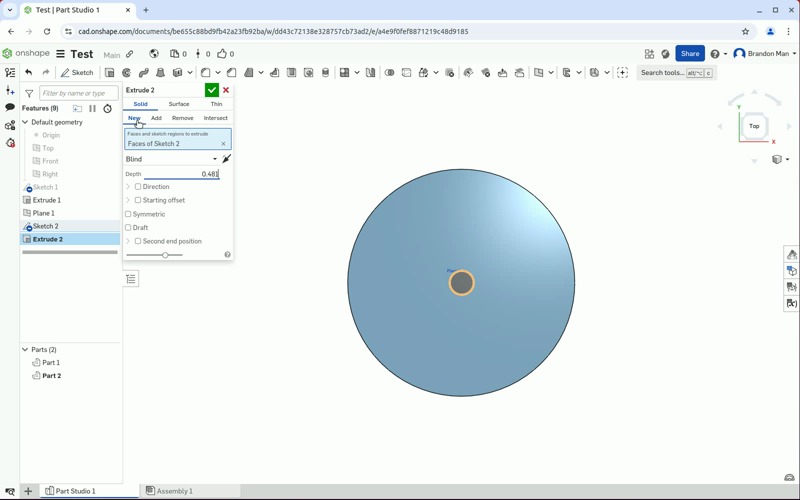
key(enter)
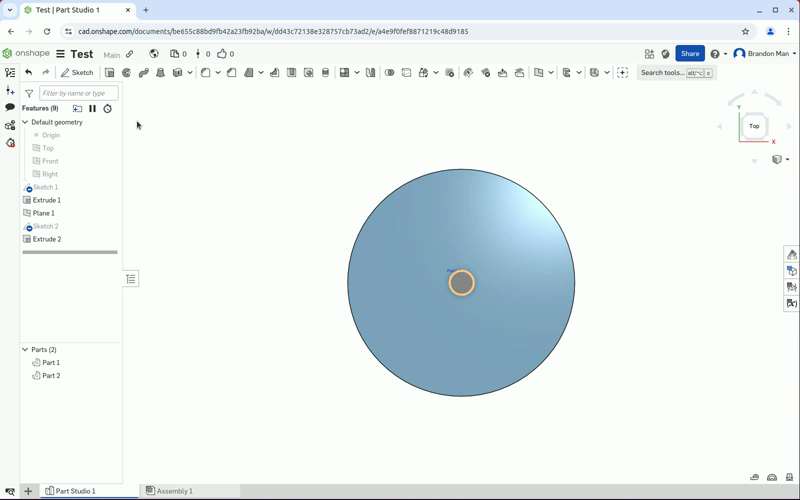
key(shift+h)
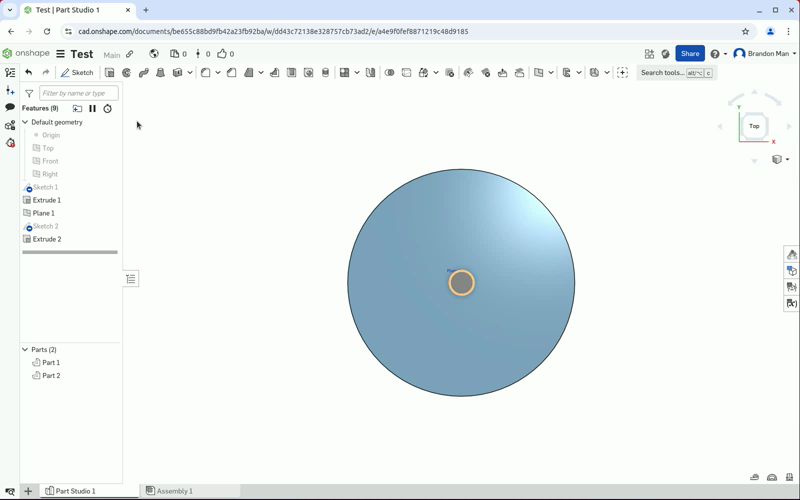
key(shift+h)
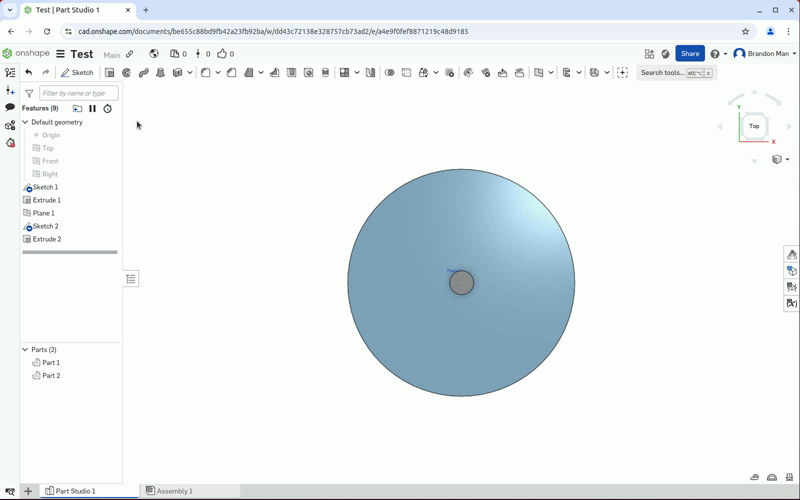
key(shift+7)
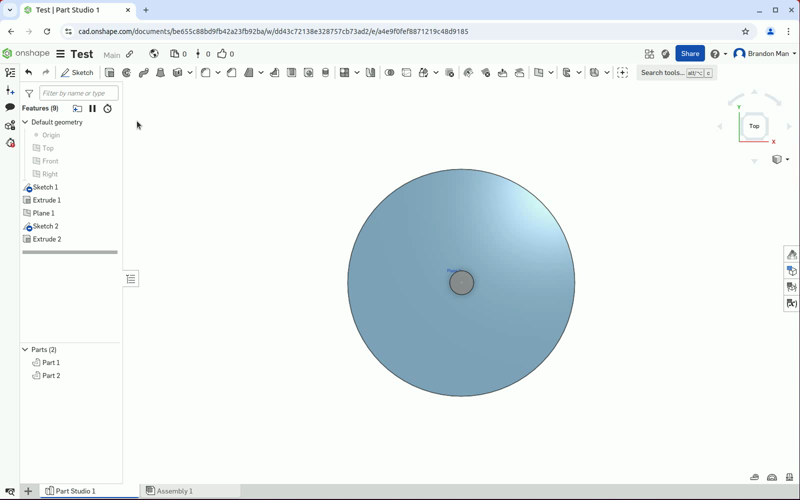
key(up, 3)
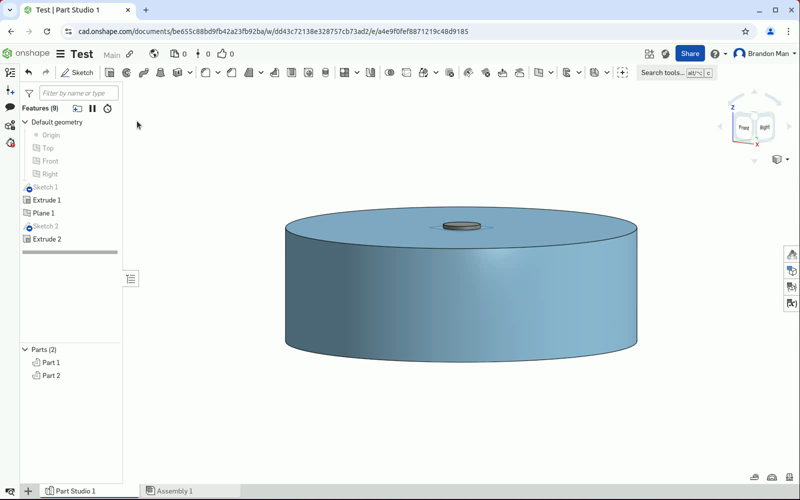
key(left, 3)
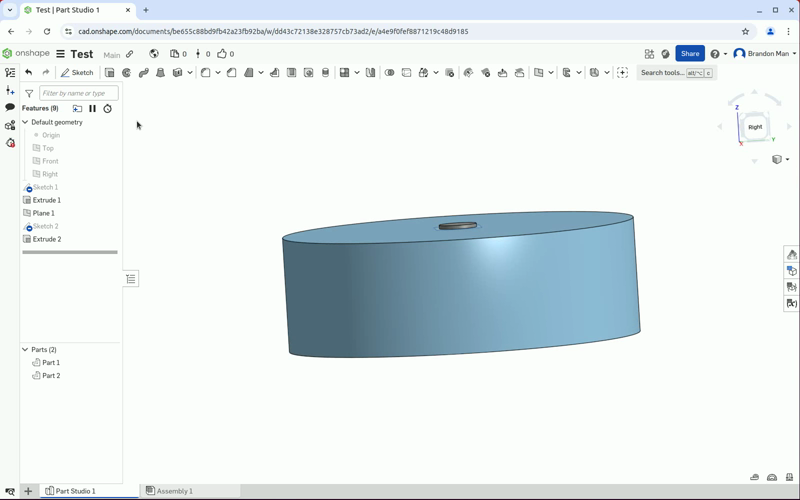
key(right, 3)
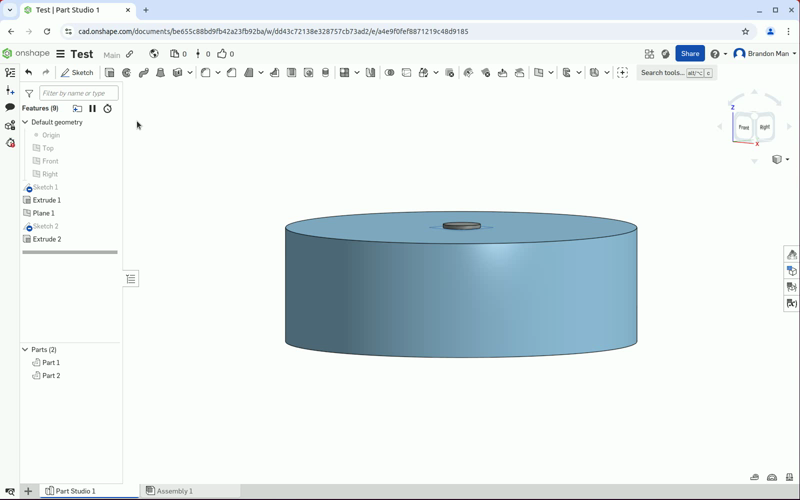
key(down, 3)
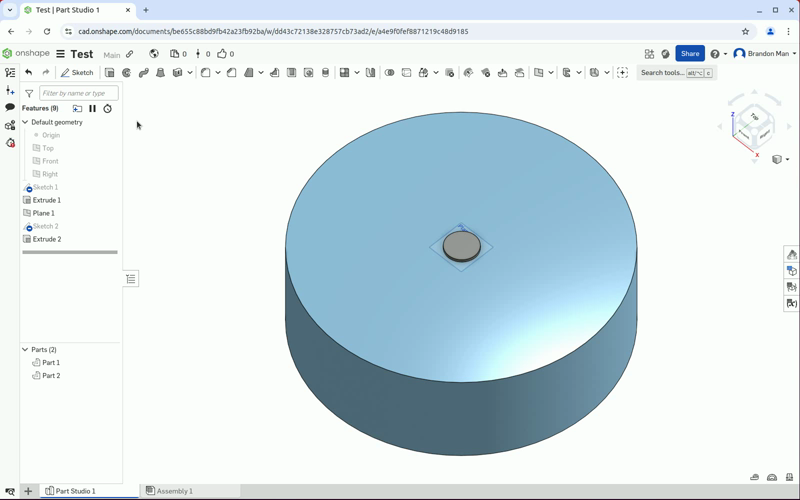
mouse_move(73, 189)
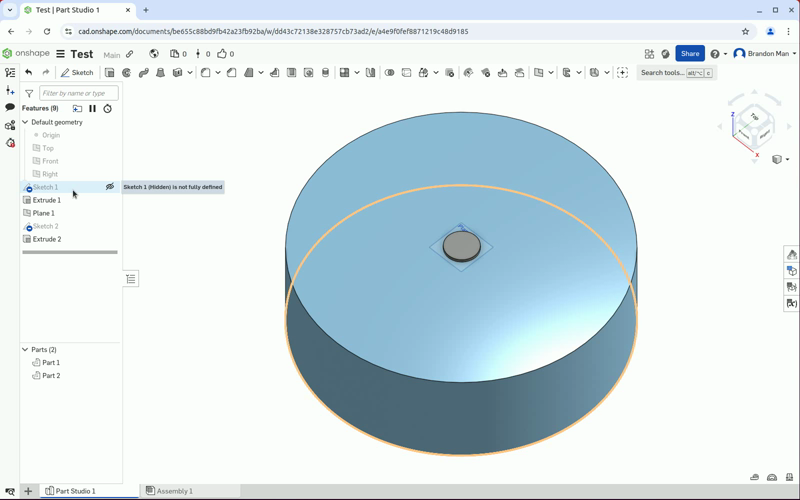
click(73, 189)